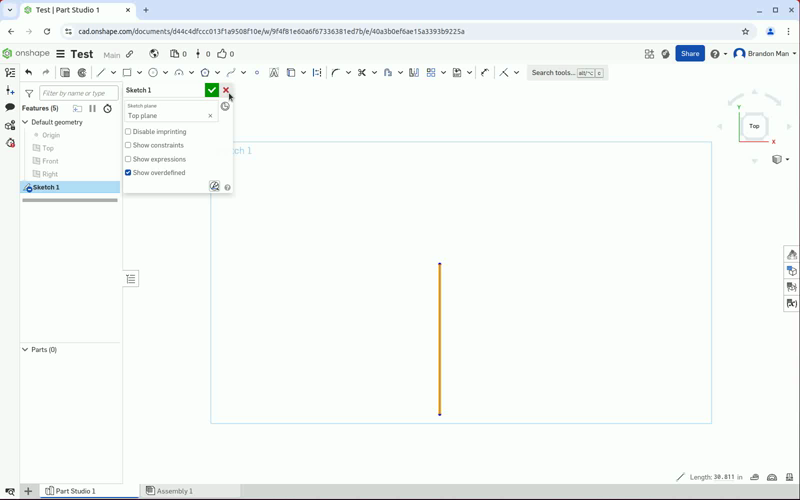
key(shift+h)
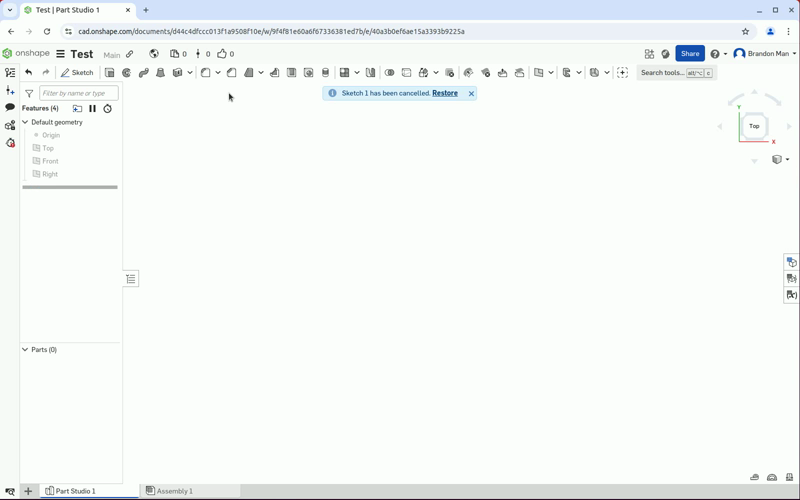
mouse_move(73, 352)
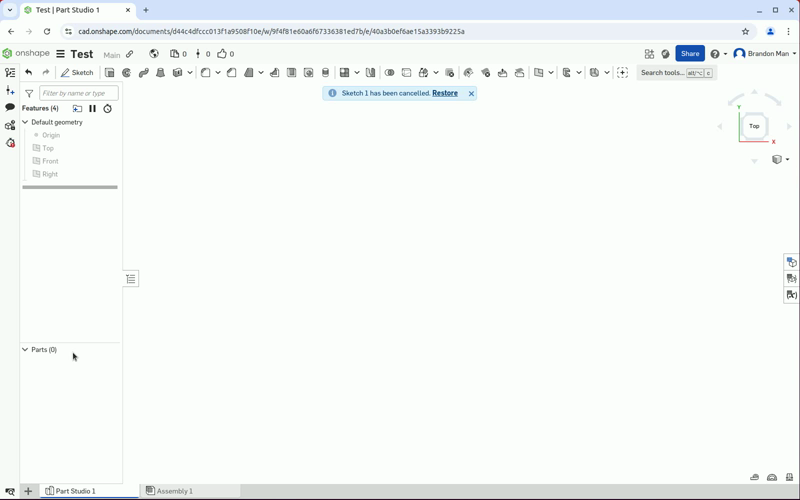
key(y)
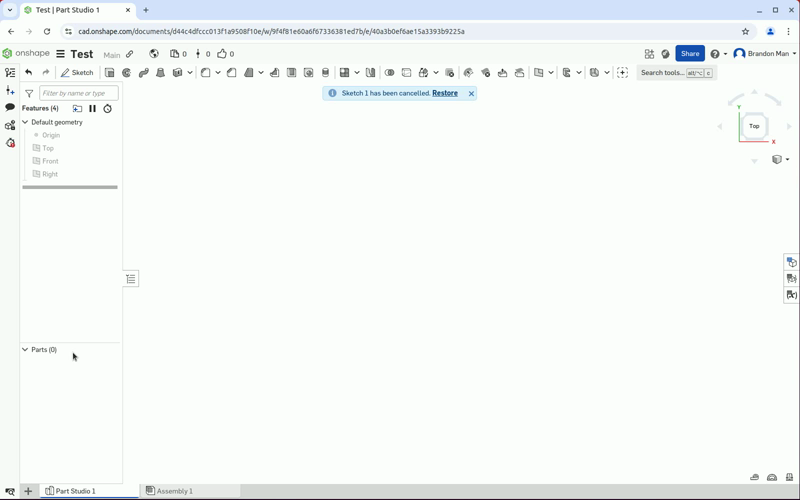
key(shift+p)
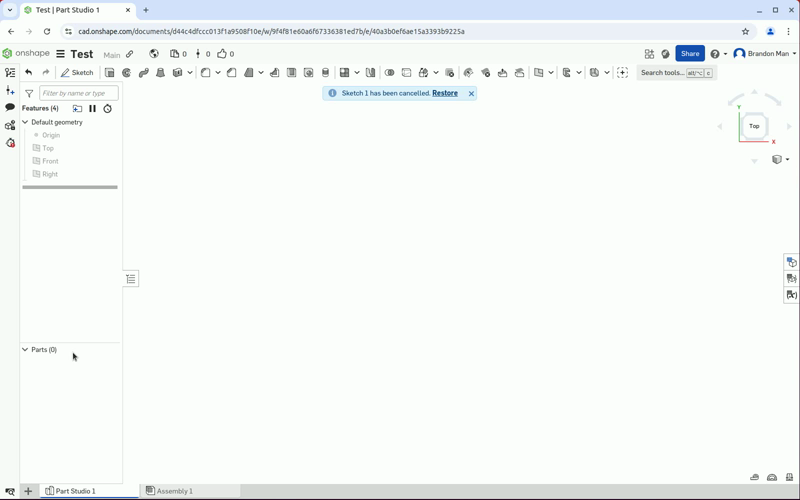
key(space)
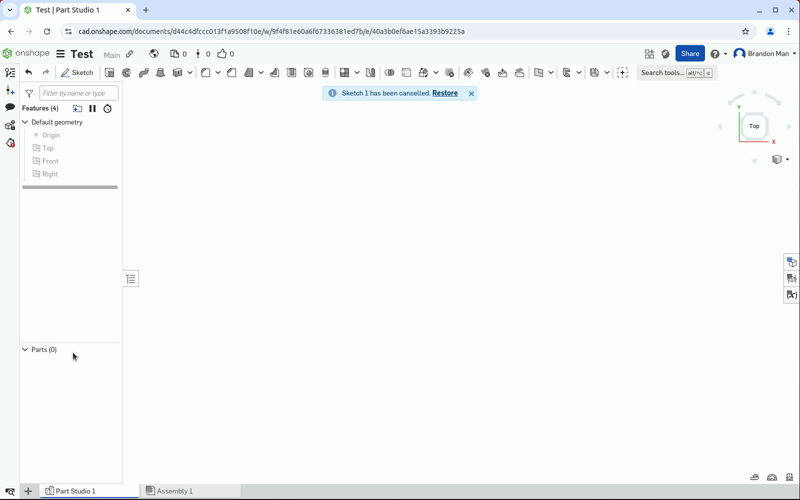
key_down(shift)
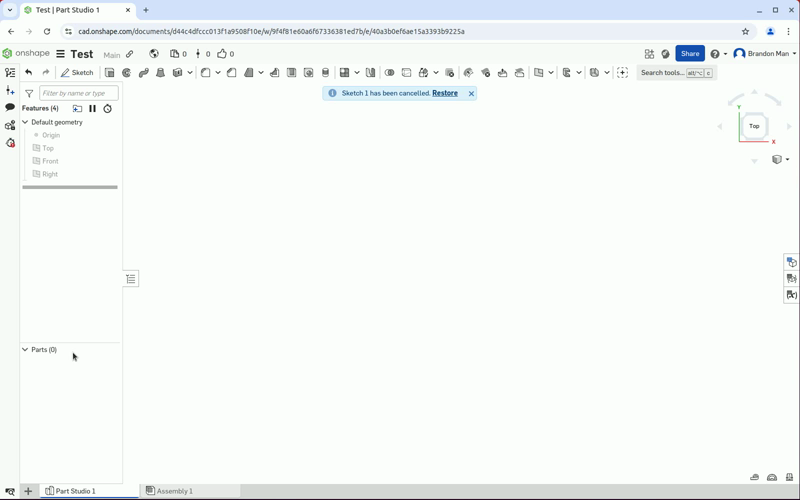
key(up)
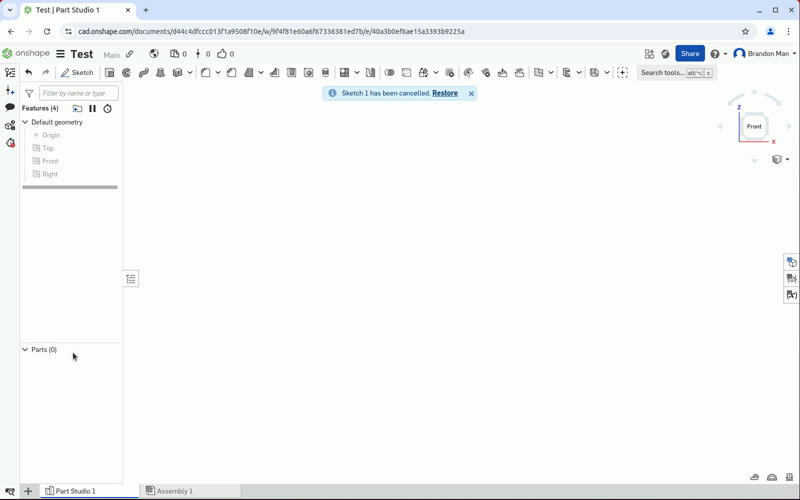
key_up(shift)
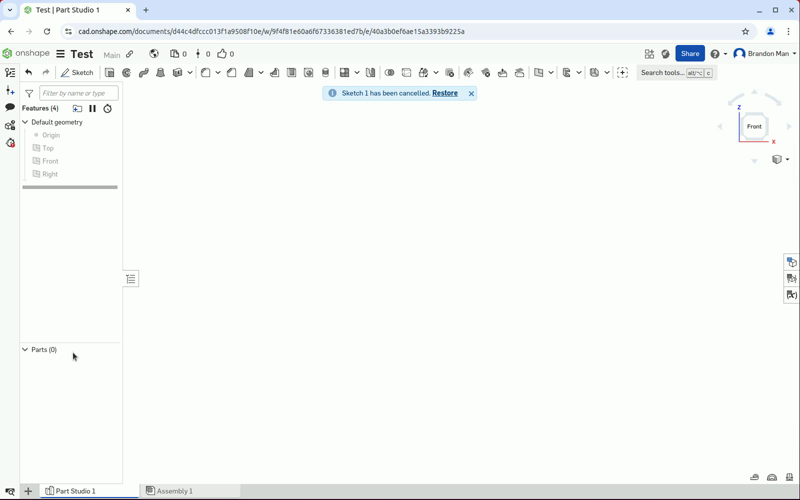
mouse_move(73, 352)
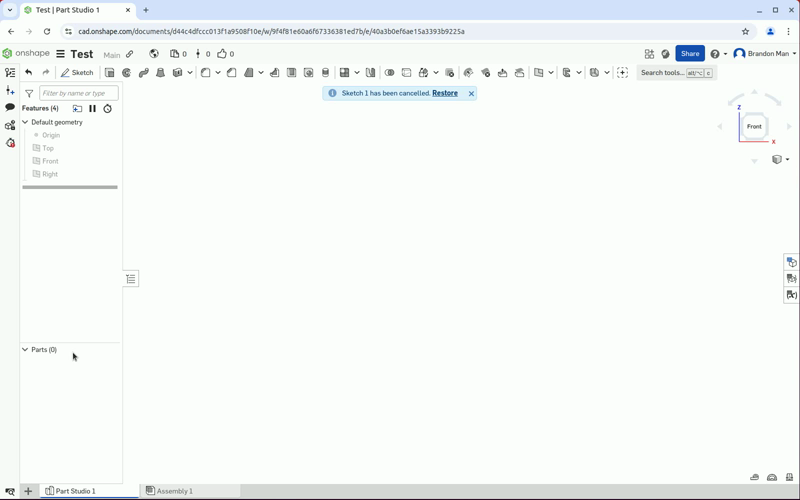
key(shift+y)
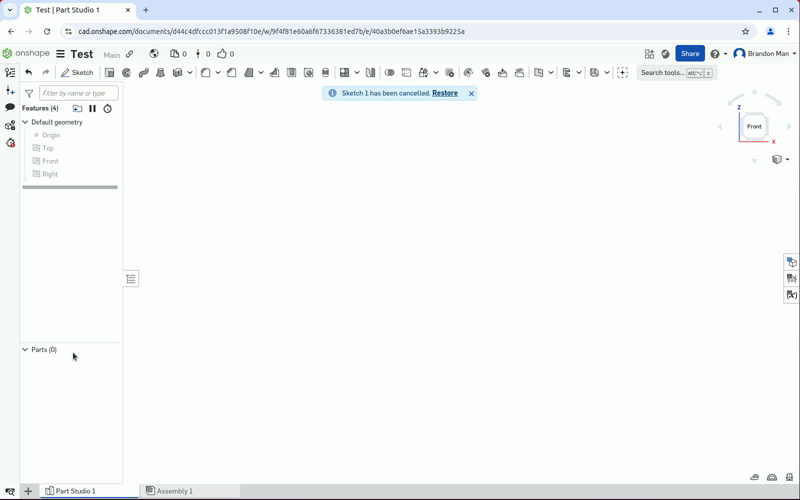
key(shift+s)
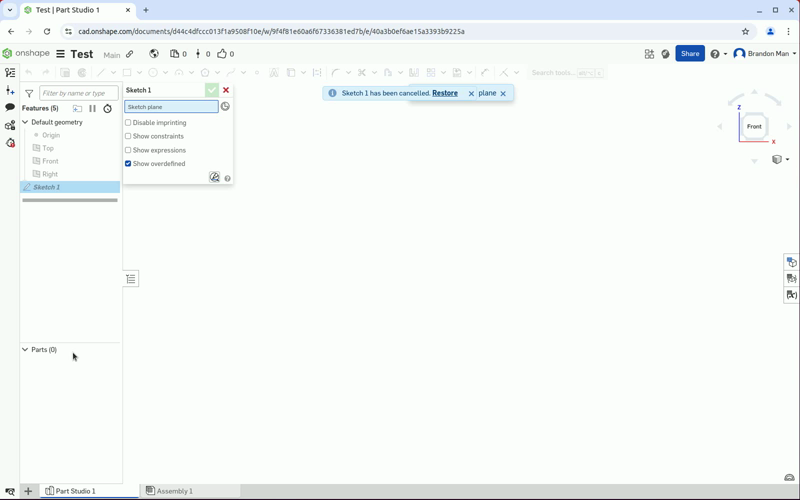
mouse_move(73, 163)
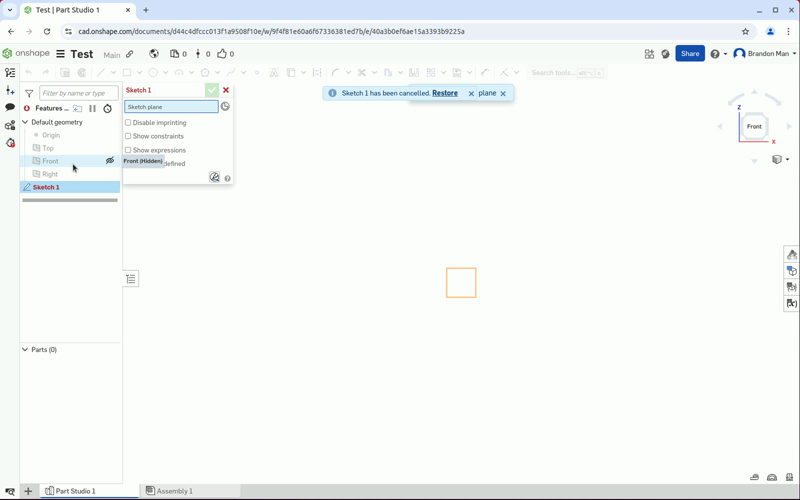
click(73, 163)
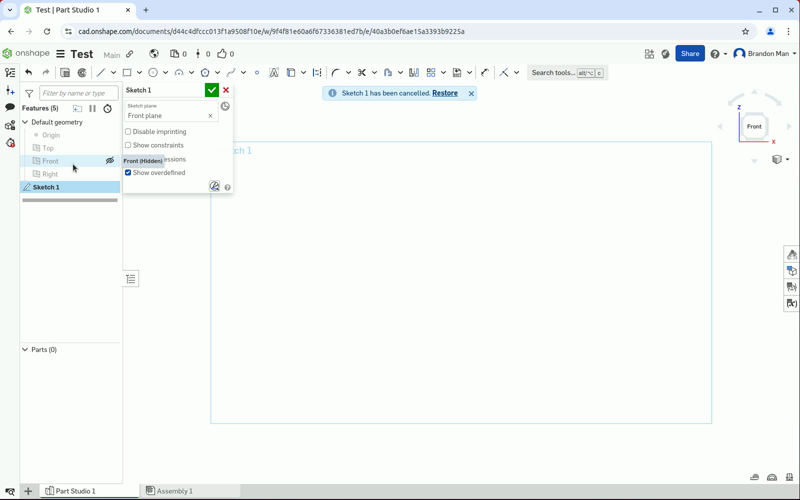
mouse_move(73, 352)
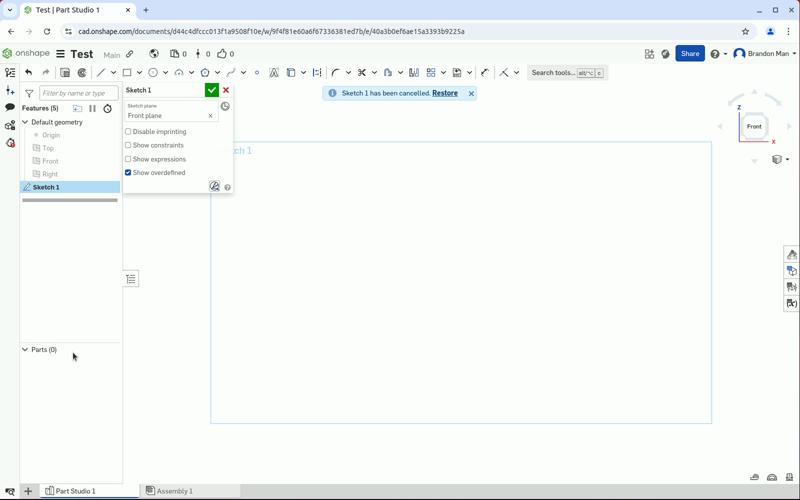
key(y)
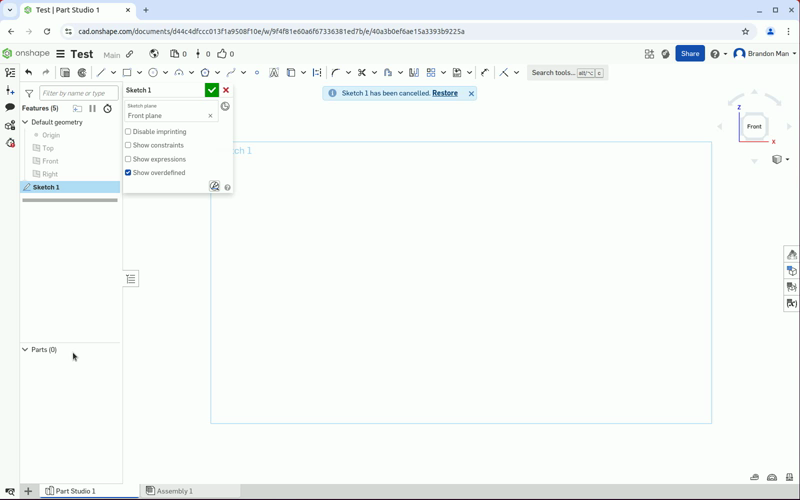
key(c)
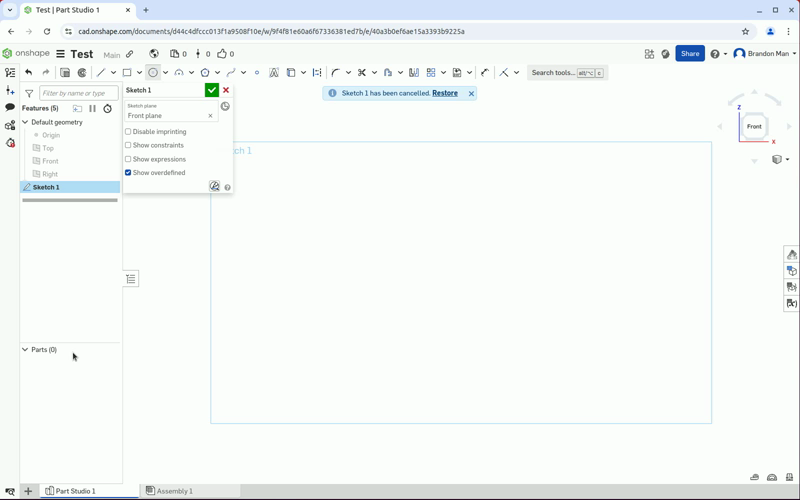
key_down(shift)
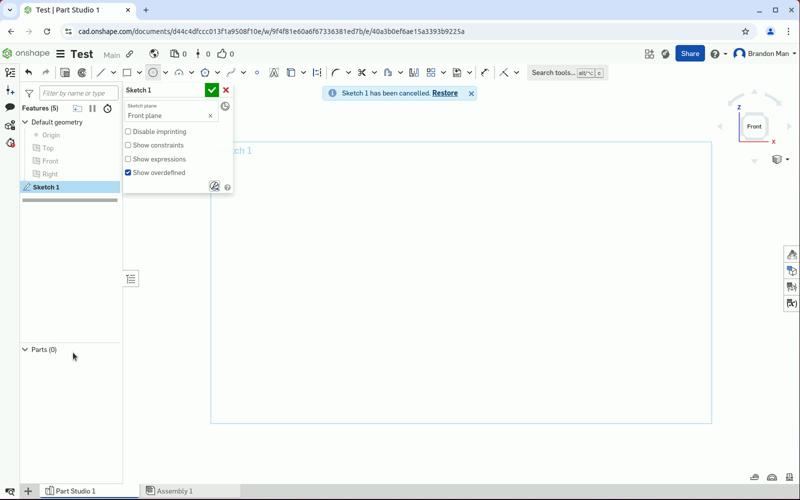
mouse_move(411, 232)
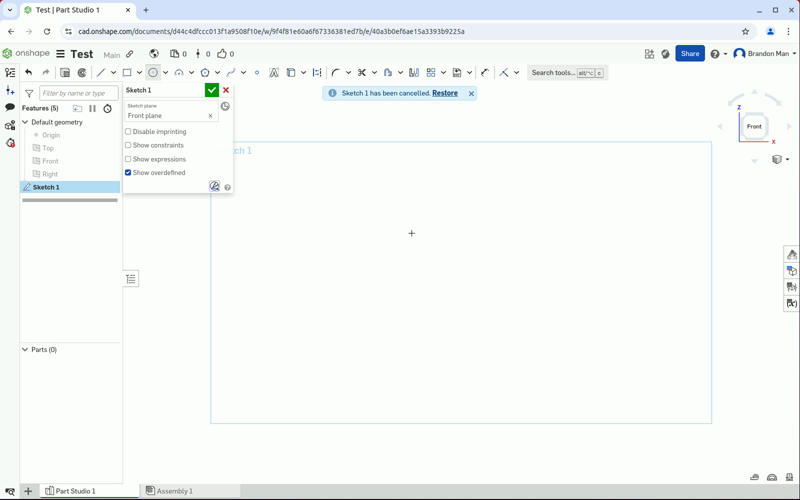
click(411, 232)
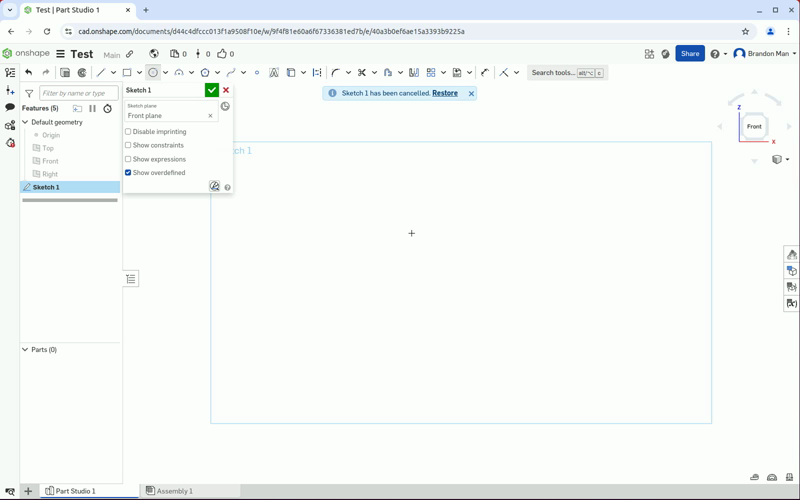
key_up(shift)
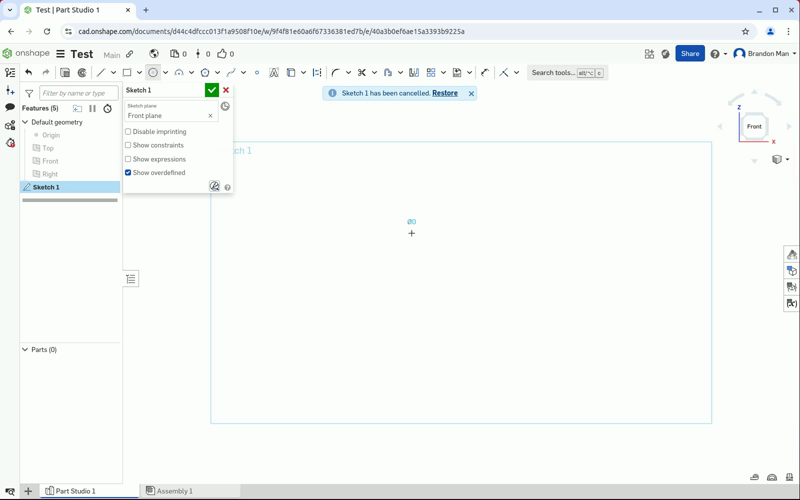
mouse_move(474, 232)
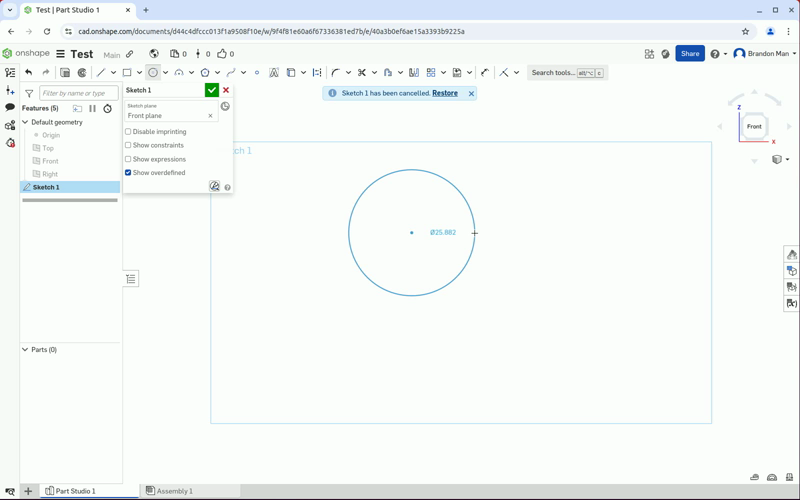
click(474, 232)
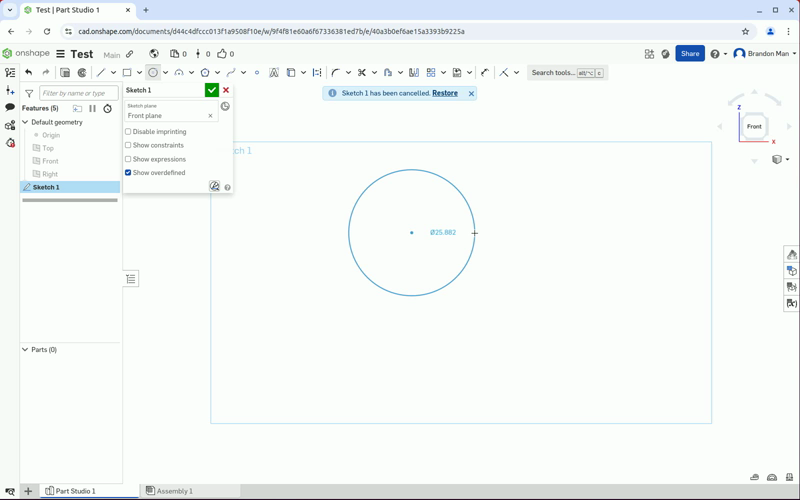
key(esc)
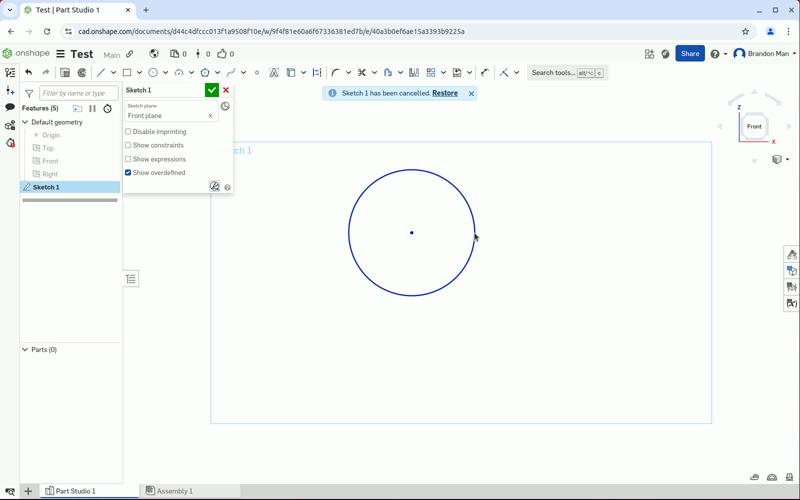
mouse_move(459, 248)
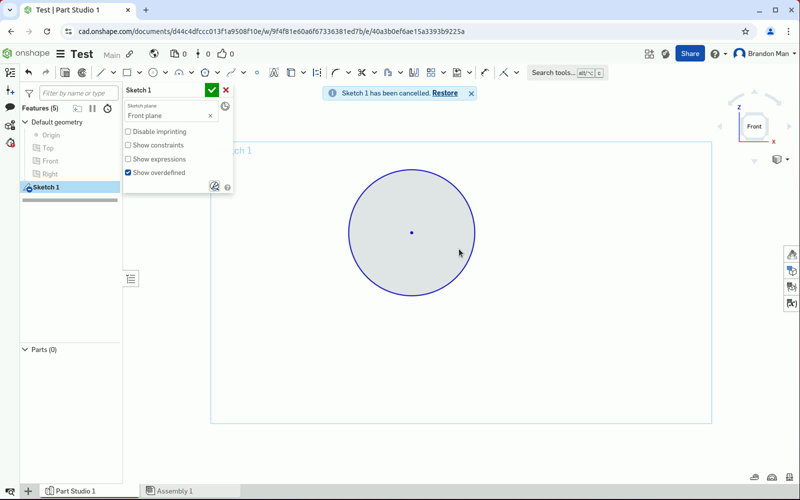
click(459, 248)
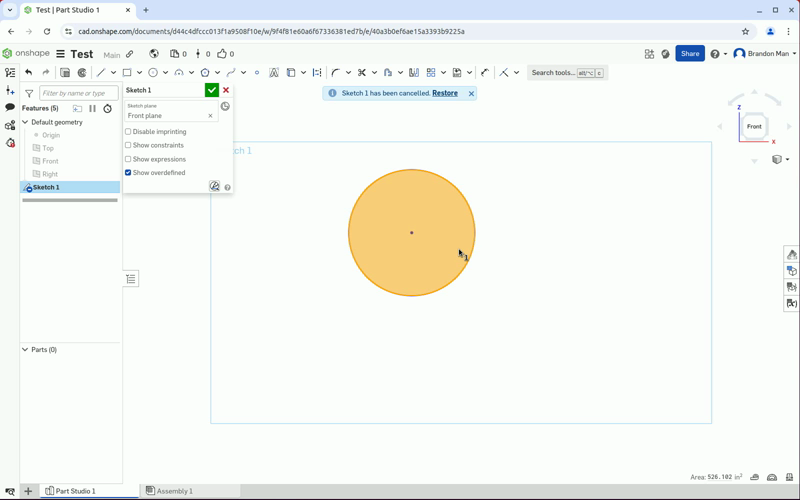
mouse_move(73, 352)
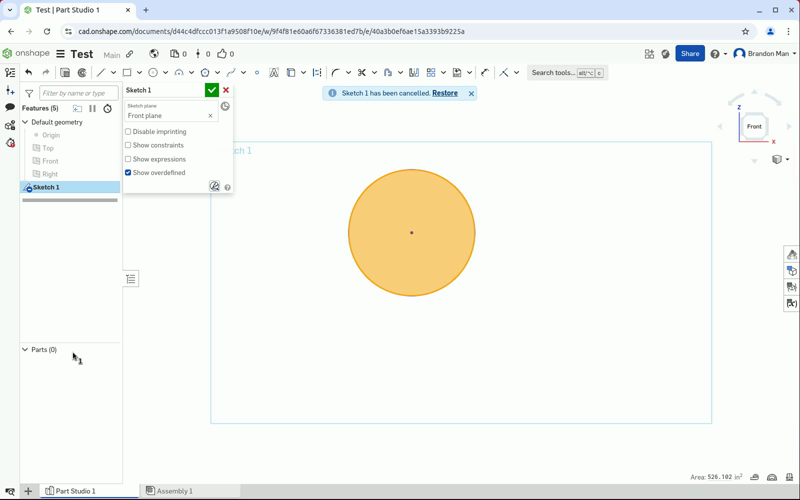
key(shift+y)
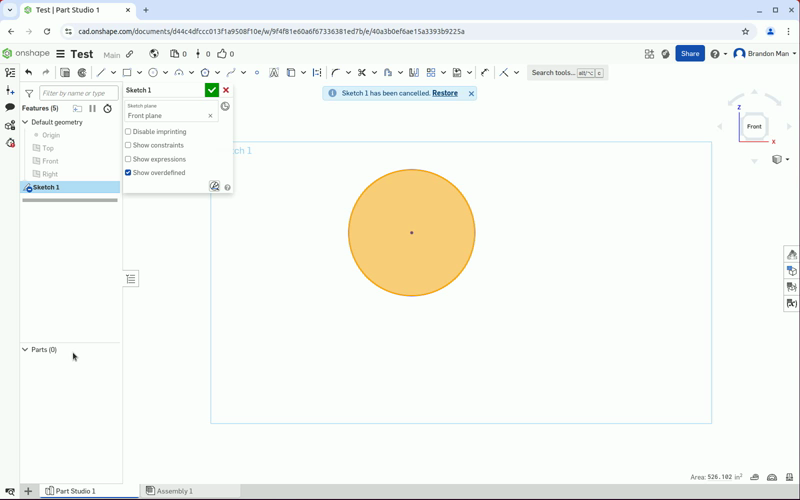
key(shift+e)
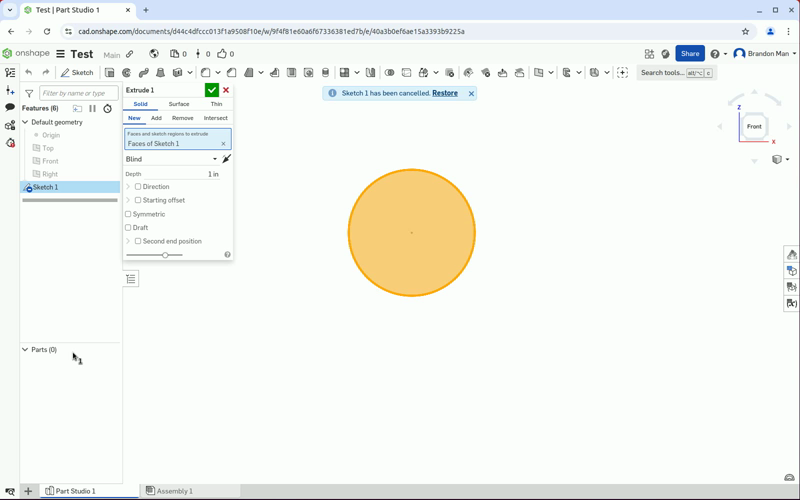
mouse_move(143, 106)
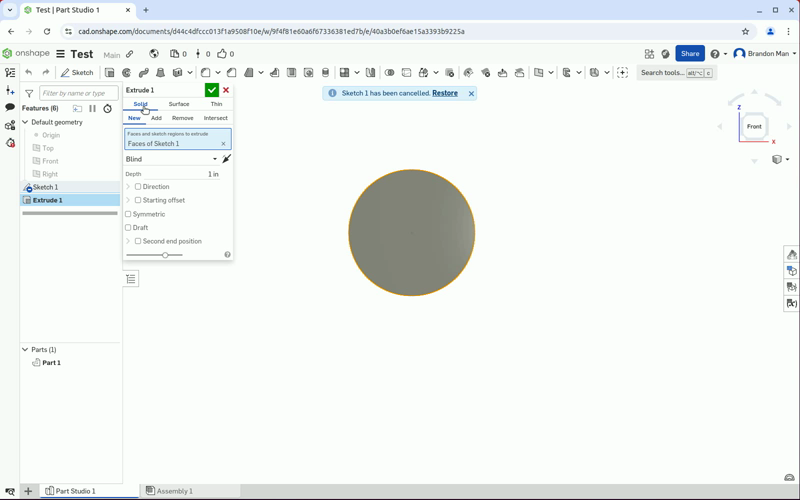
click(143, 106)
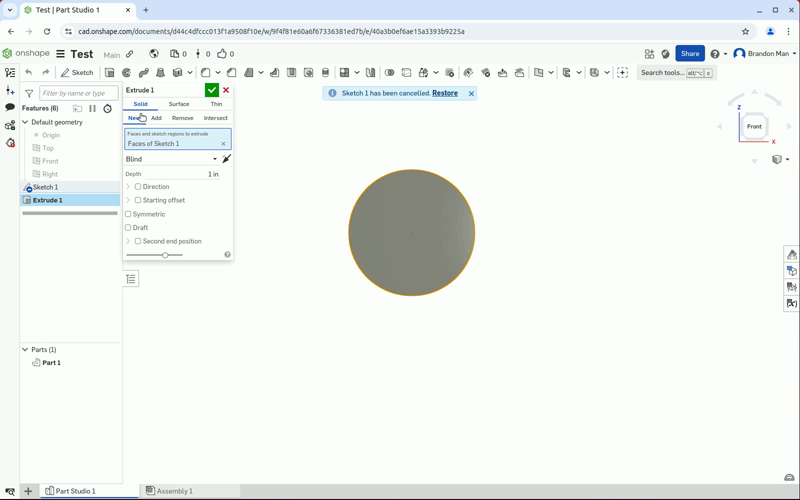
mouse_move(137, 120)
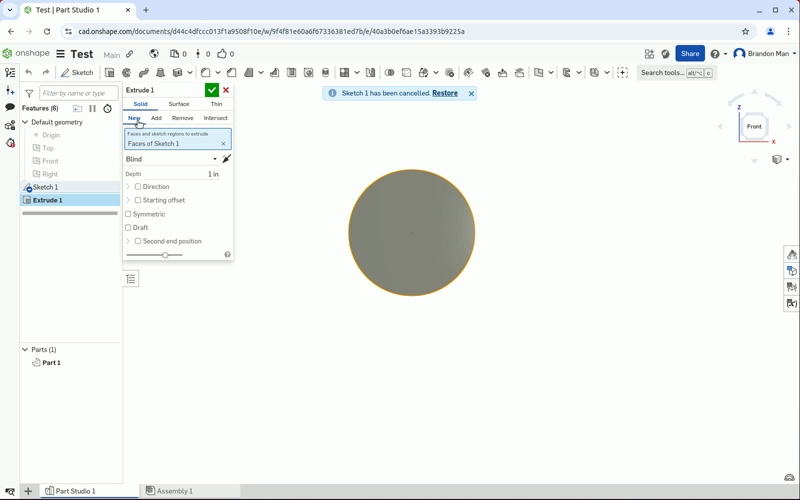
click(137, 120)
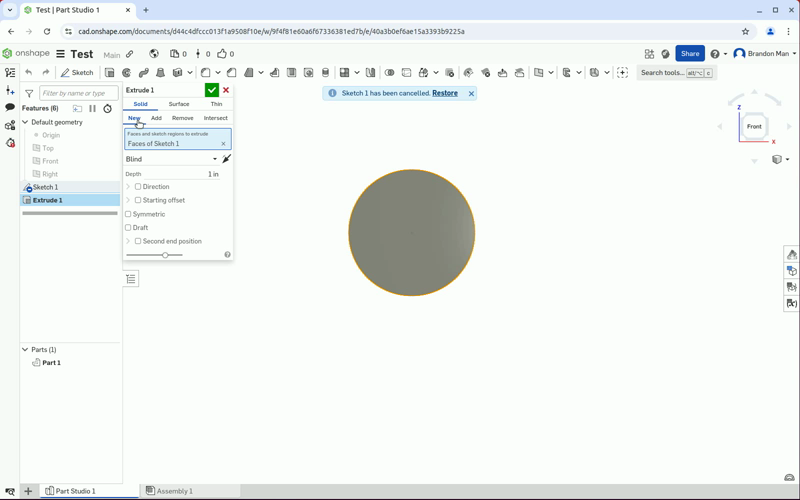
key(tab, 4)
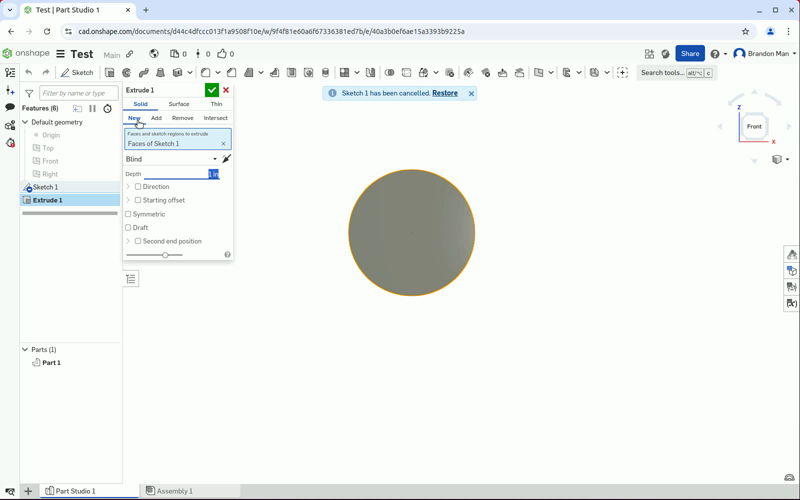
text(8.425)
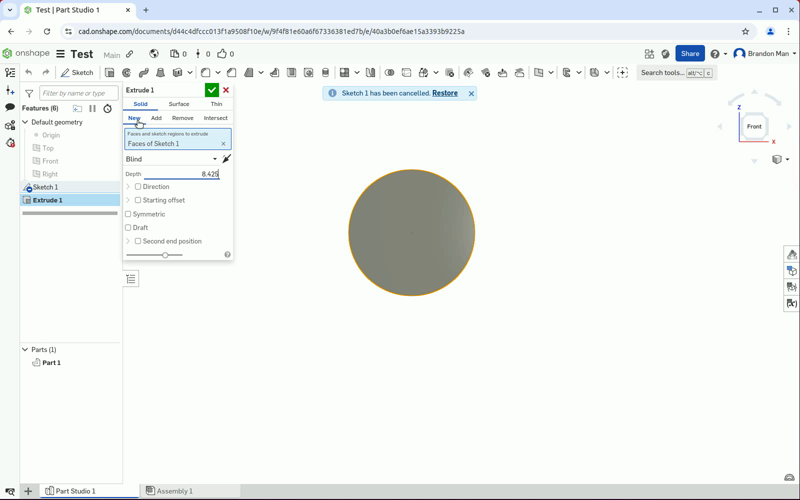
key(enter)
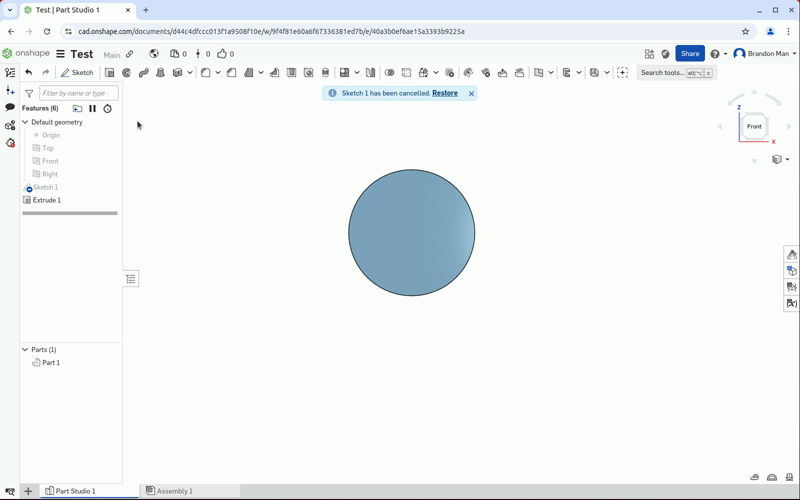
key(shift+h)
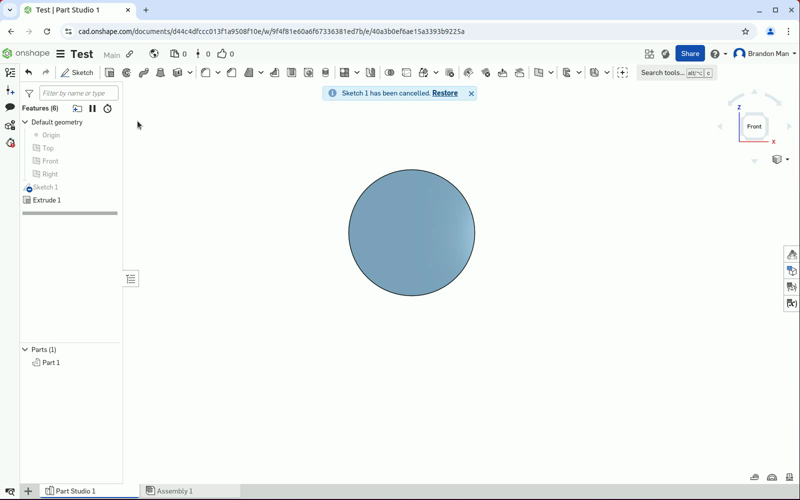
key(shift+h)
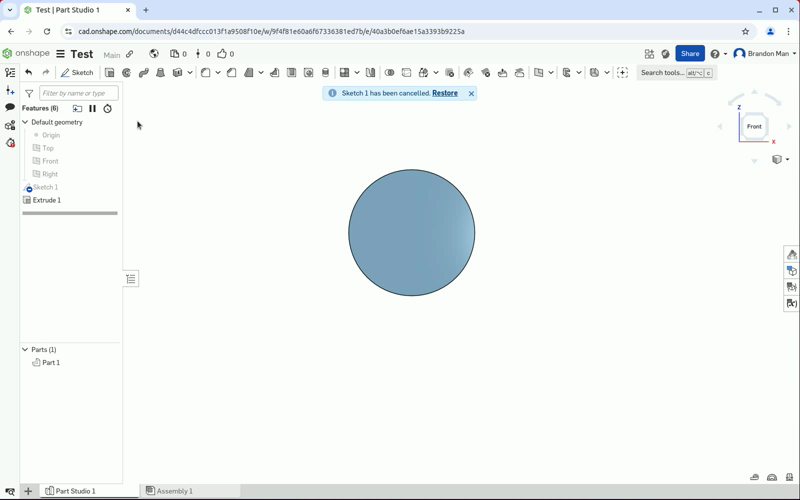
mouse_move(73, 189)
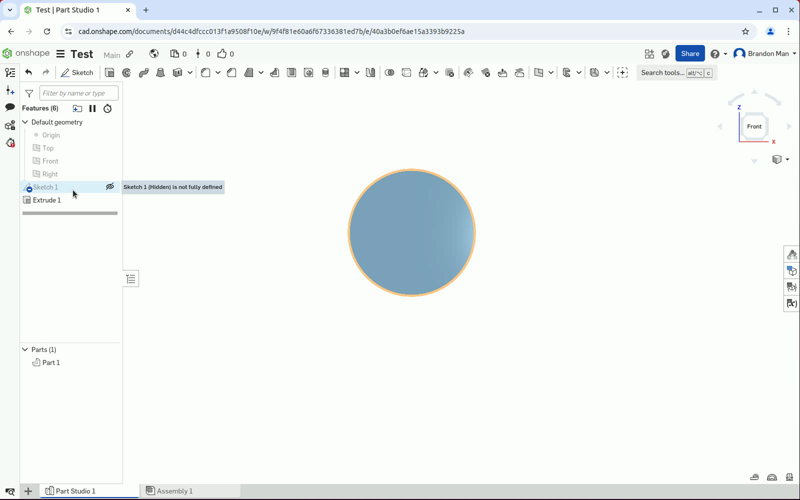
click(73, 189)
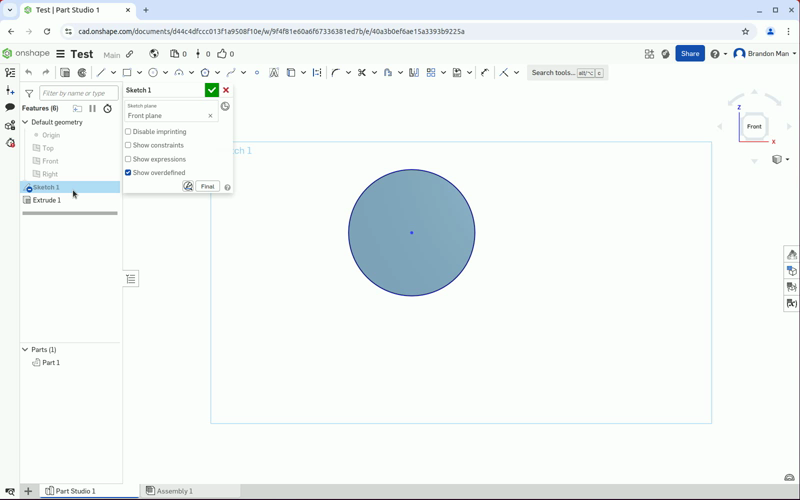
mouse_move(229, 92)
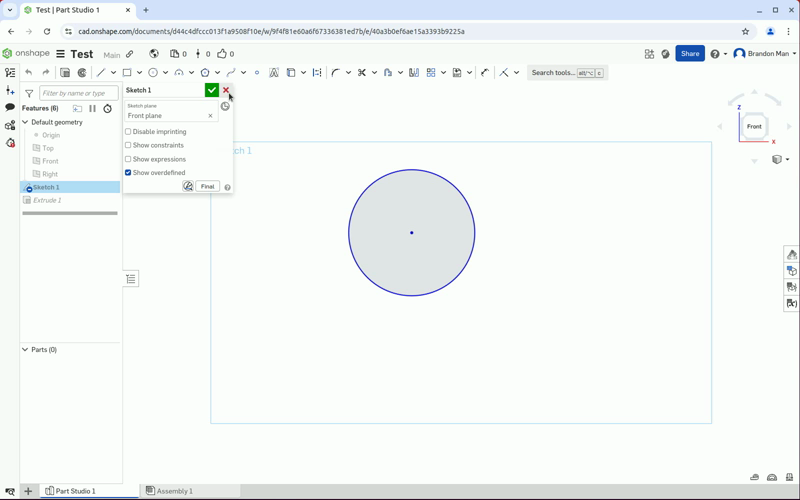
click(229, 92)
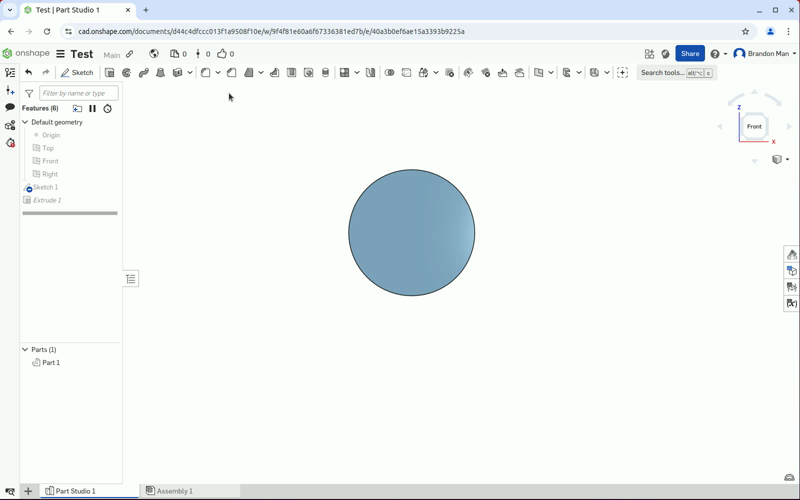
mouse_move(541, 75)
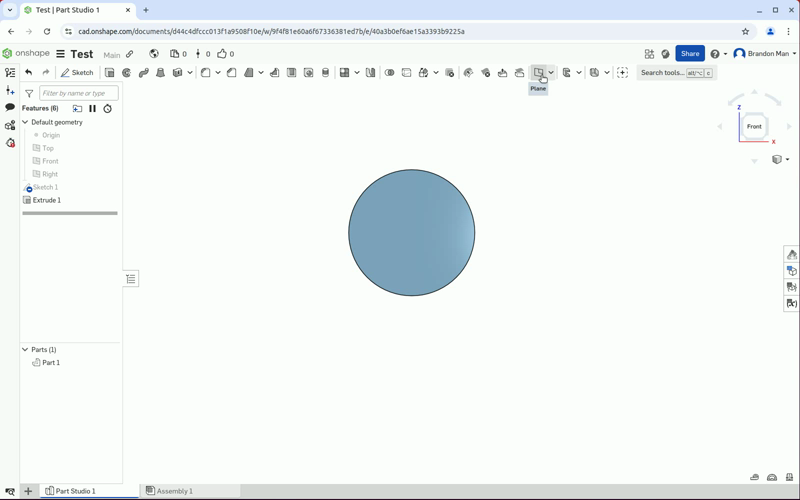
click(541, 75)
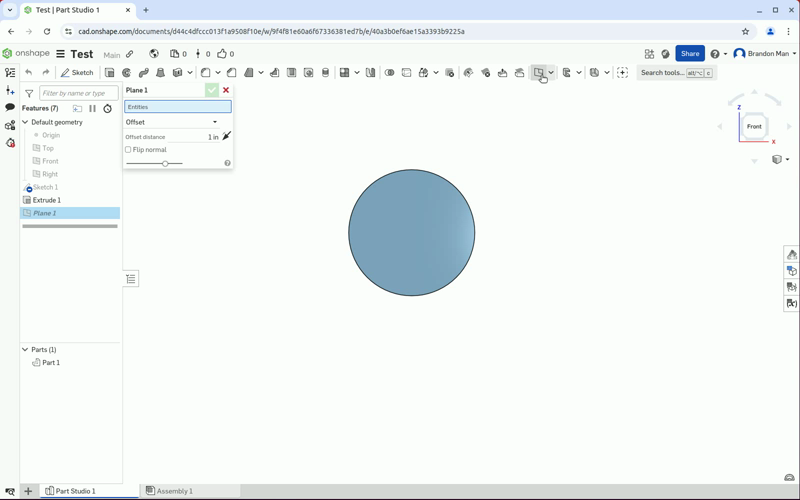
mouse_move(73, 163)
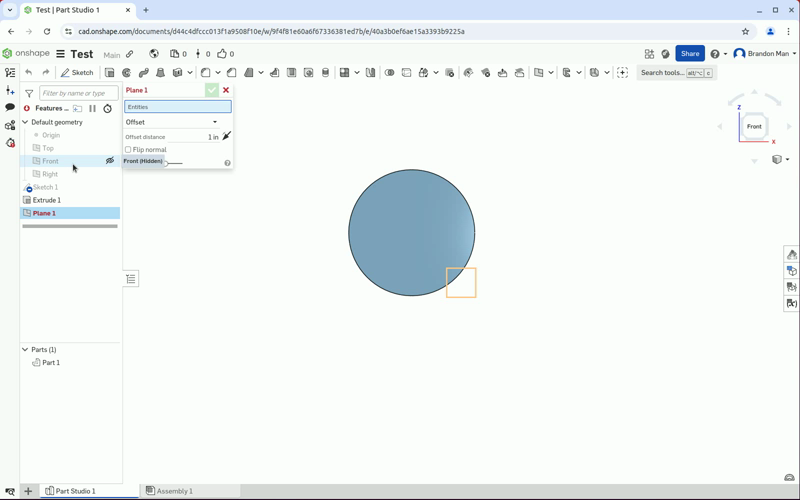
click(73, 163)
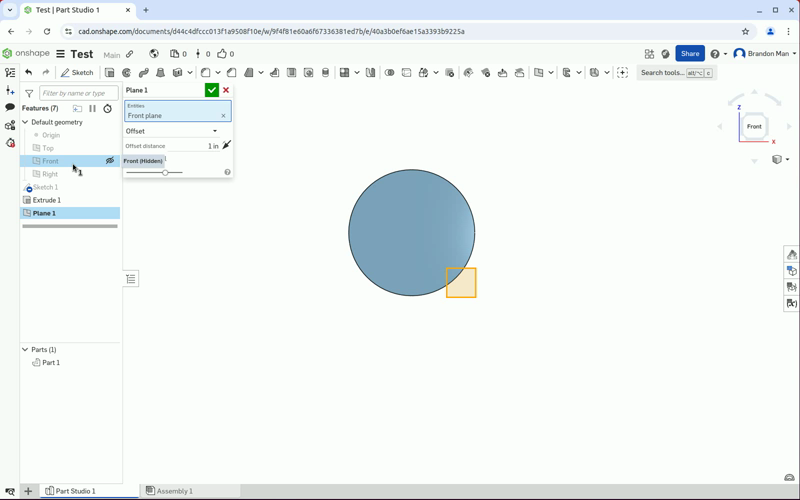
key(tab, 2)
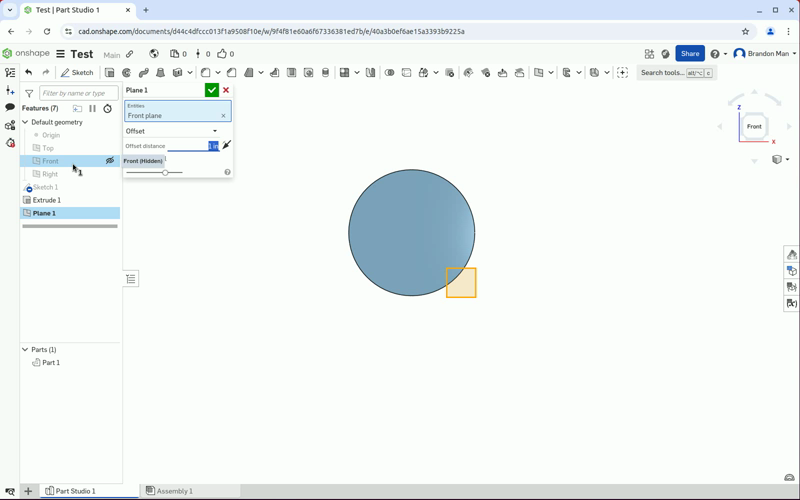
text(8.411)
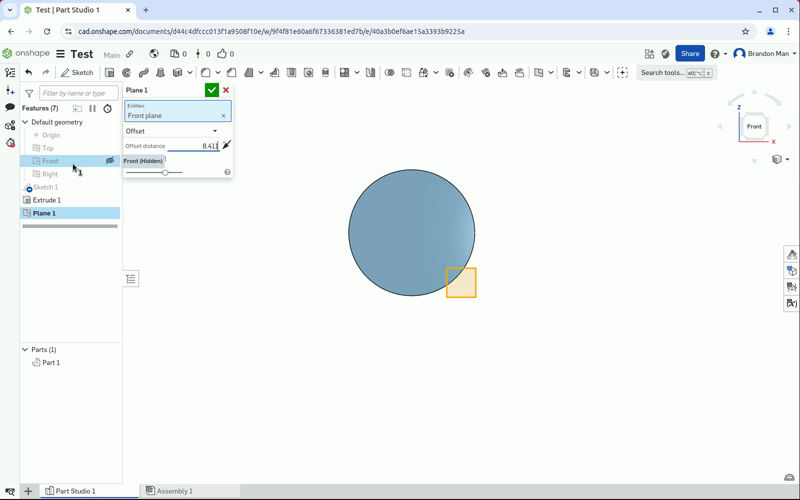
key(enter, 2)
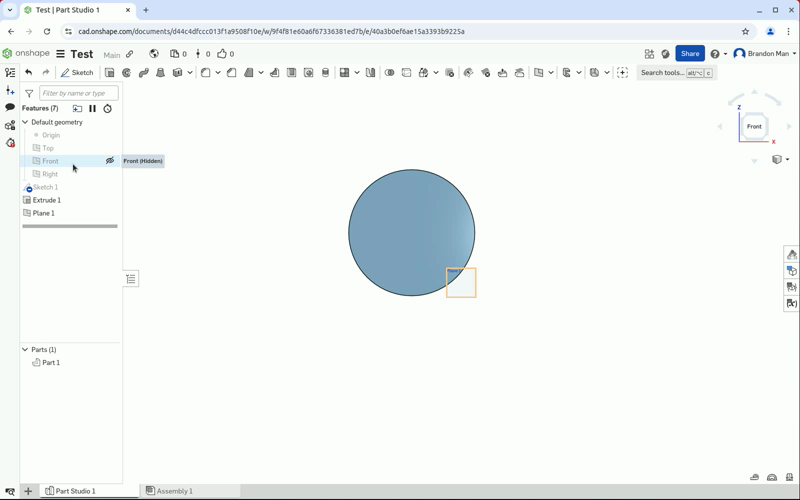
key(shift+s)
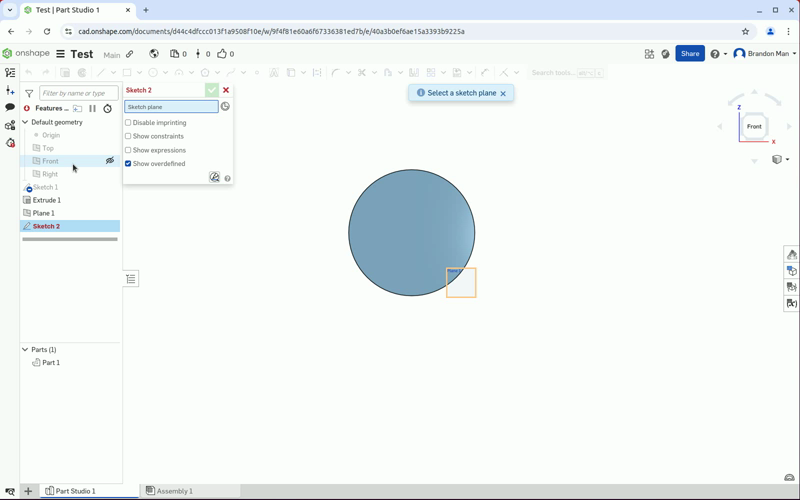
mouse_move(73, 215)
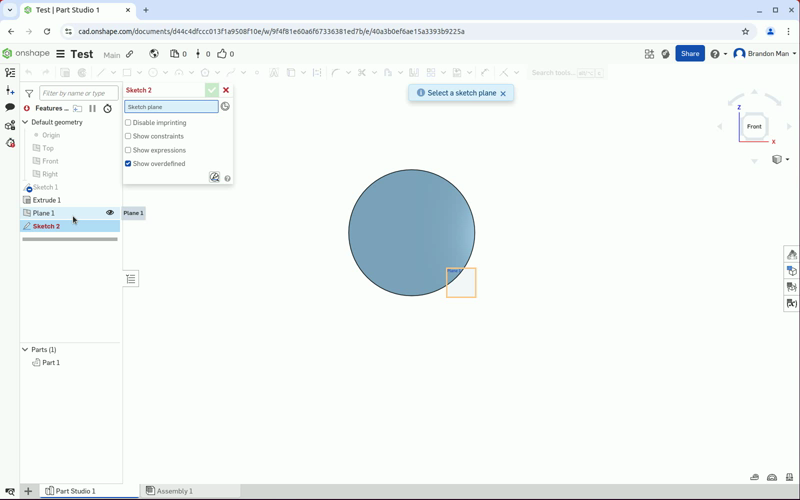
click(73, 215)
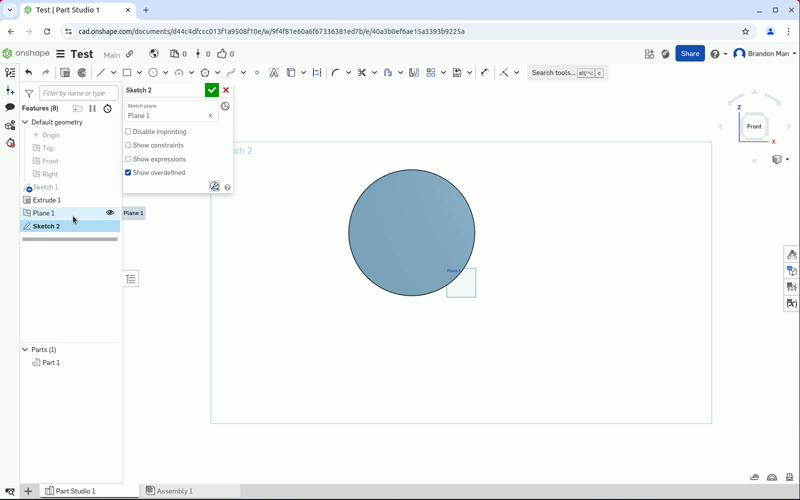
mouse_move(73, 352)
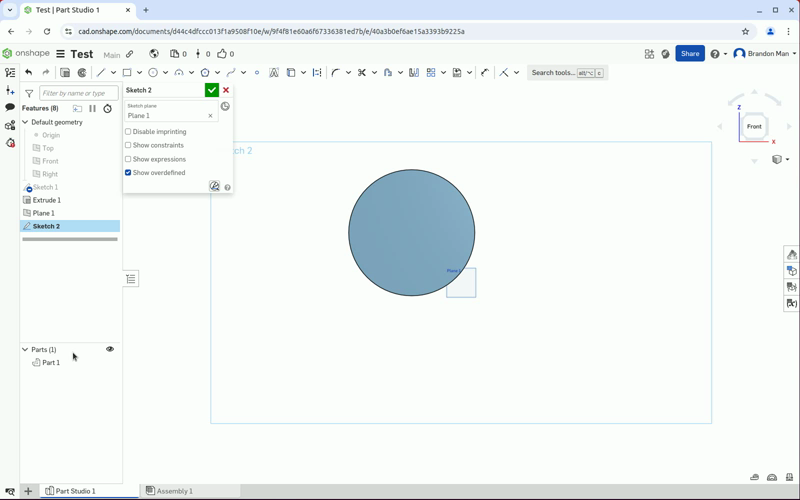
key(y)
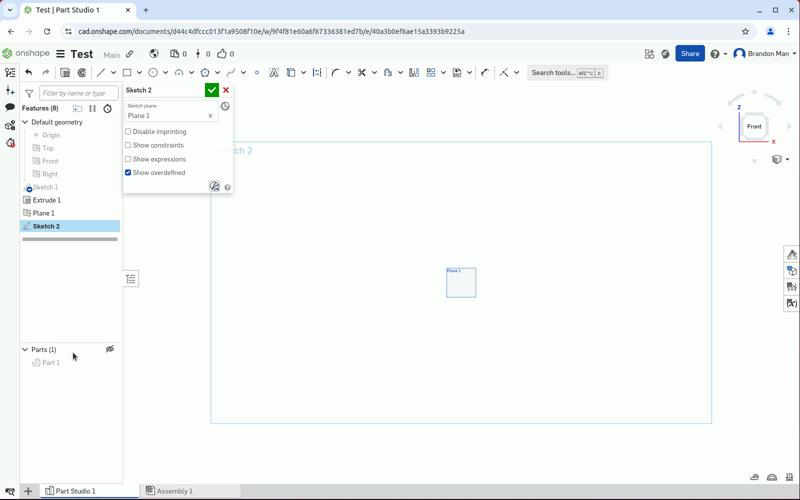
key(c)
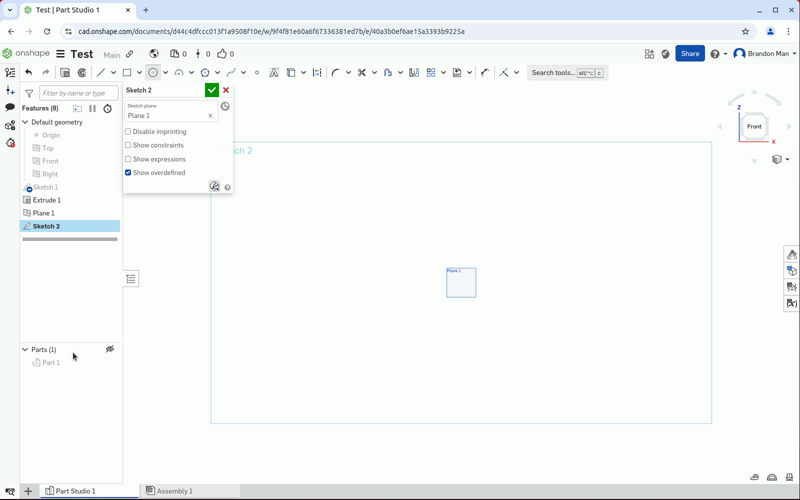
key_down(shift)
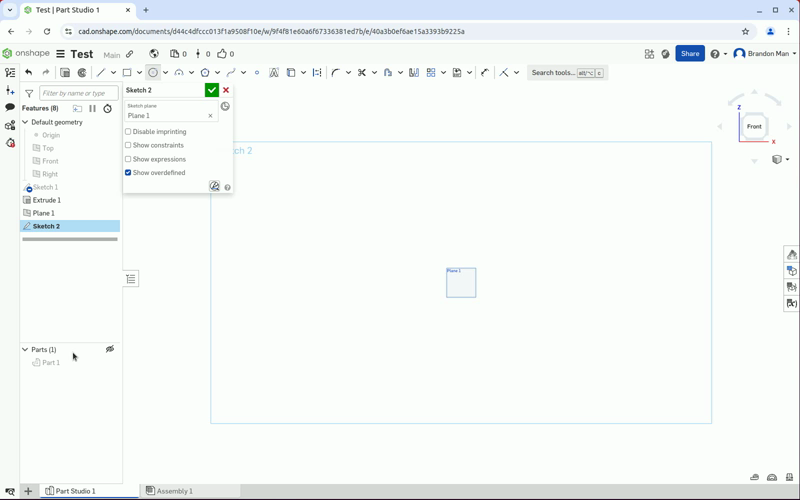
mouse_move(395, 226)
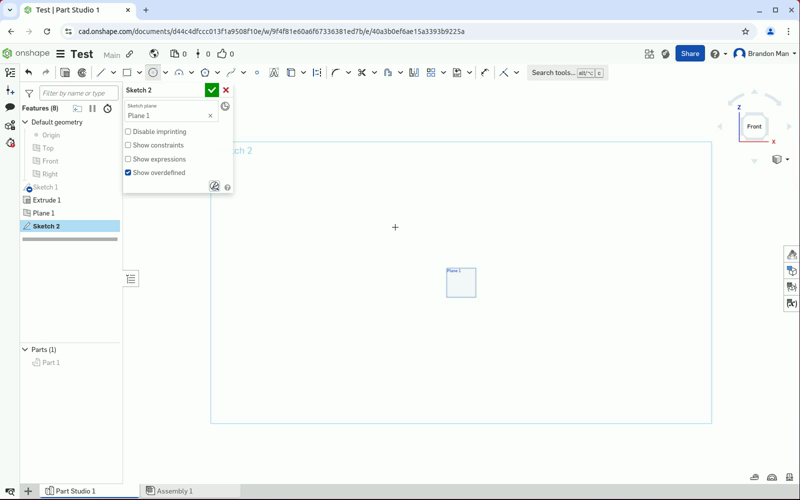
click(395, 226)
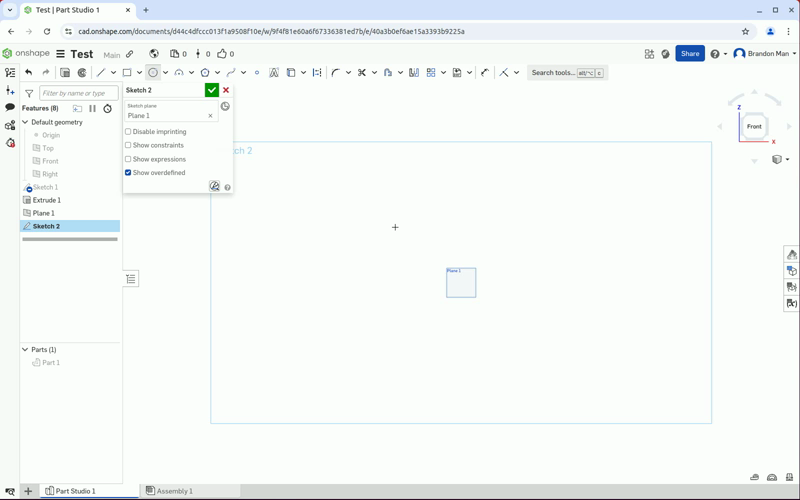
key_up(shift)
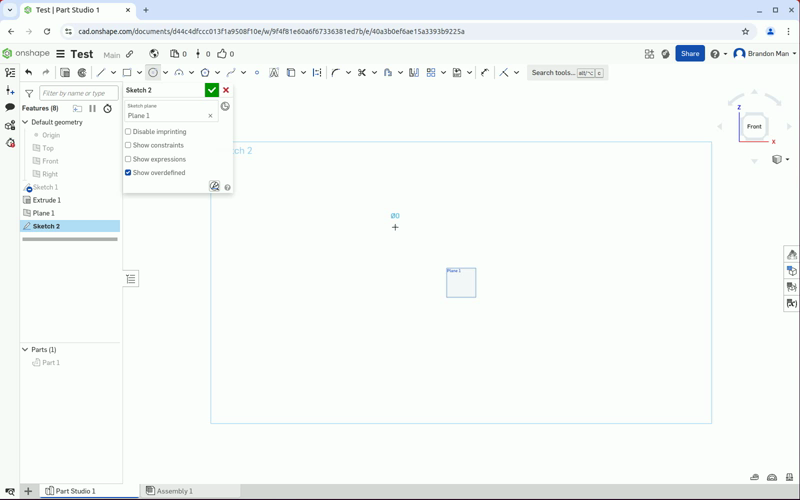
mouse_move(420, 226)
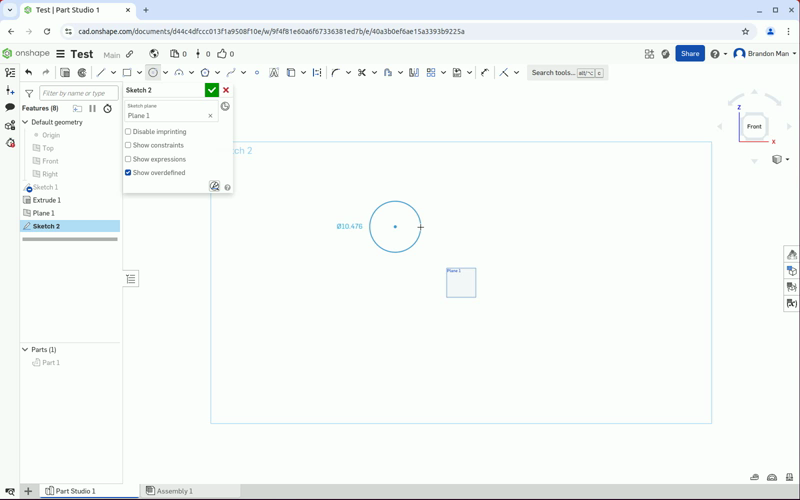
click(420, 226)
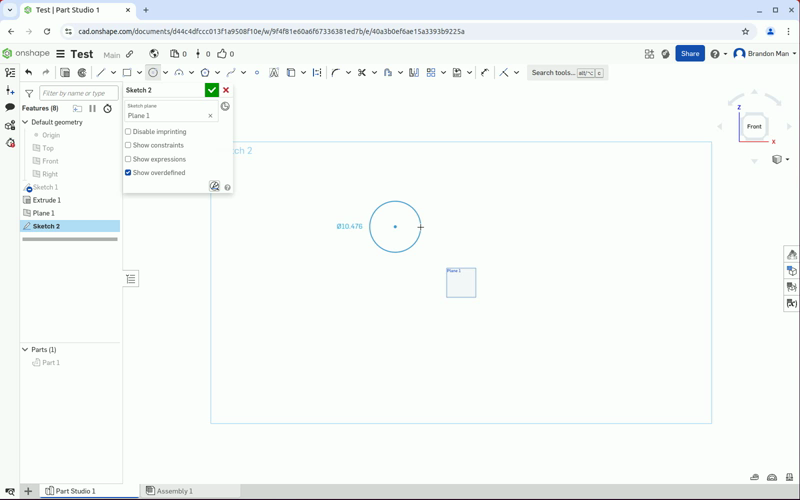
key(esc)
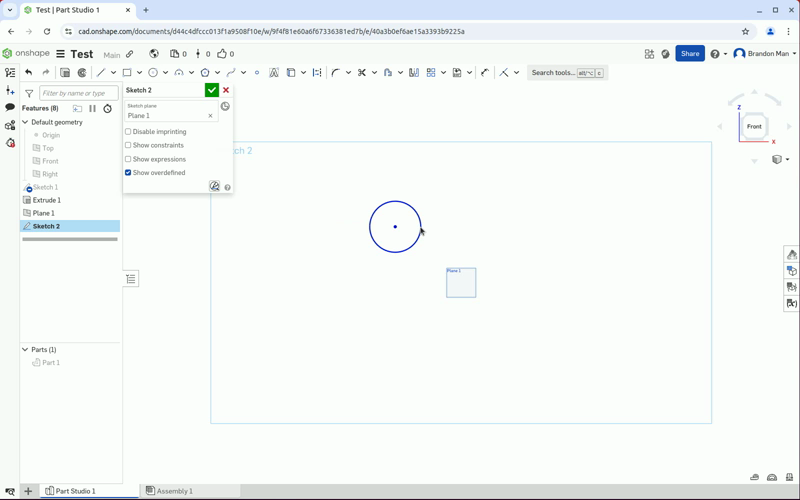
mouse_move(400, 217)
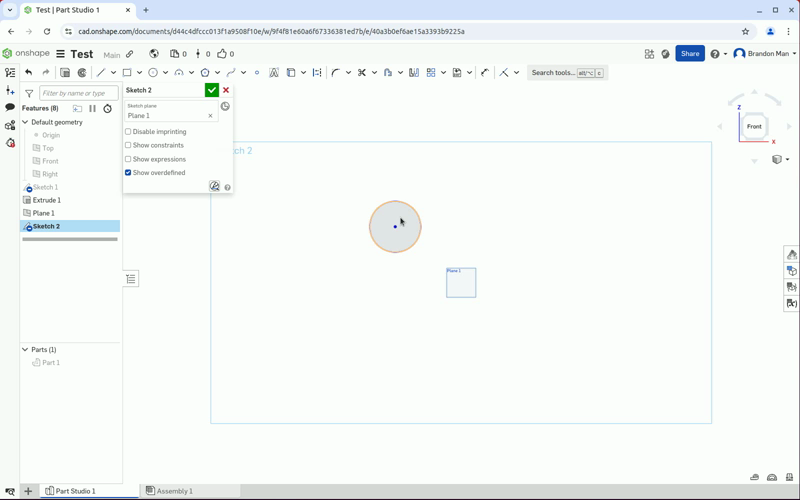
click(400, 217)
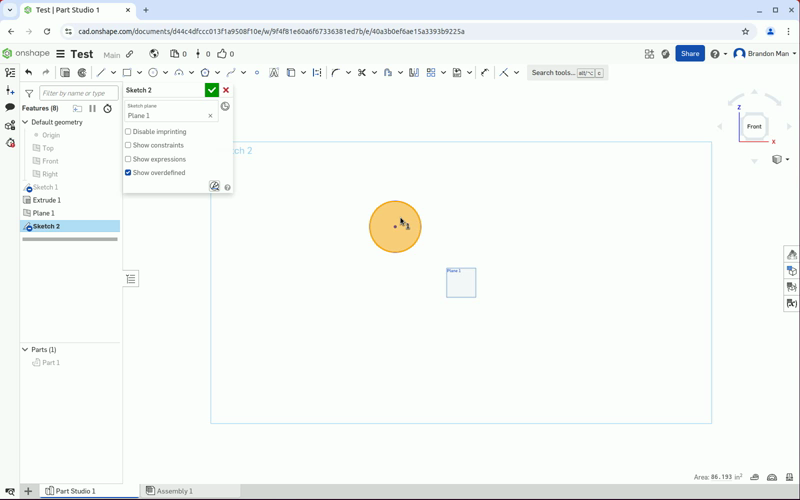
mouse_move(73, 352)
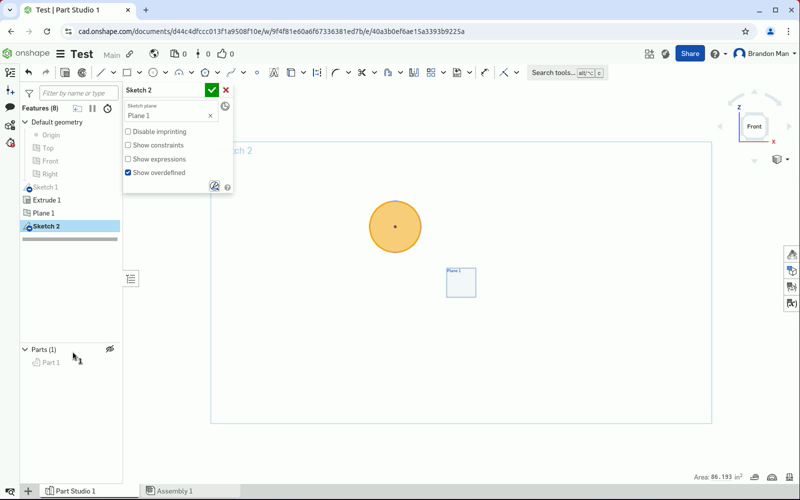
key(shift+y)
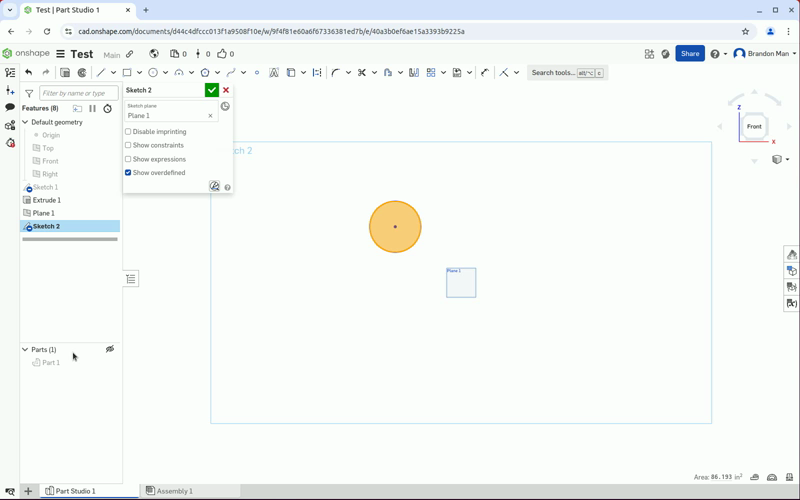
key(shift+e)
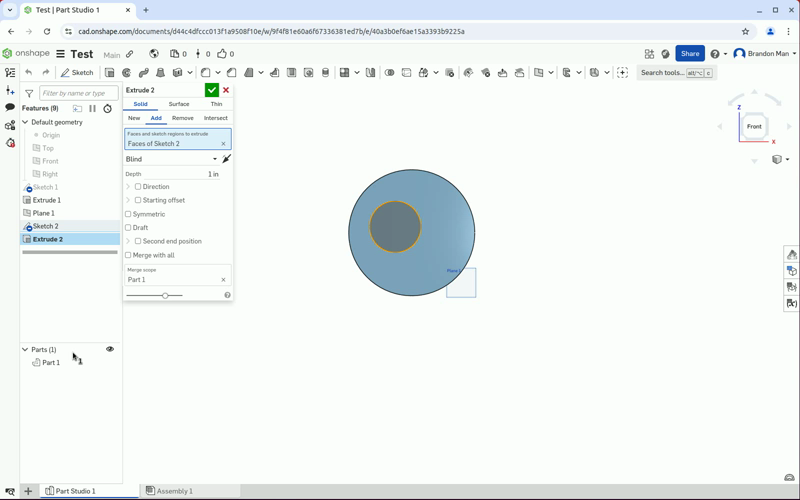
mouse_move(143, 106)
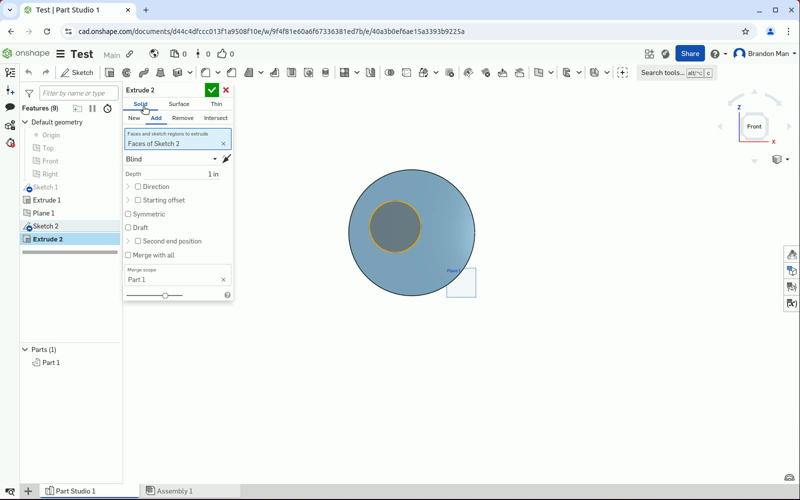
click(143, 106)
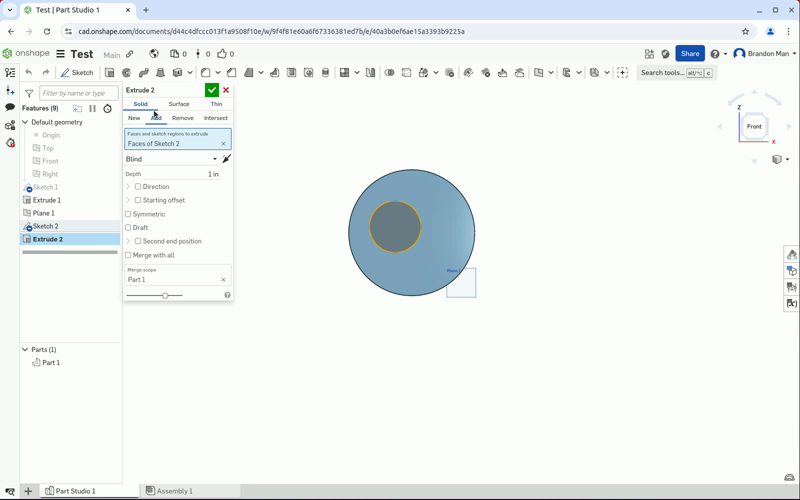
mouse_move(186, 120)
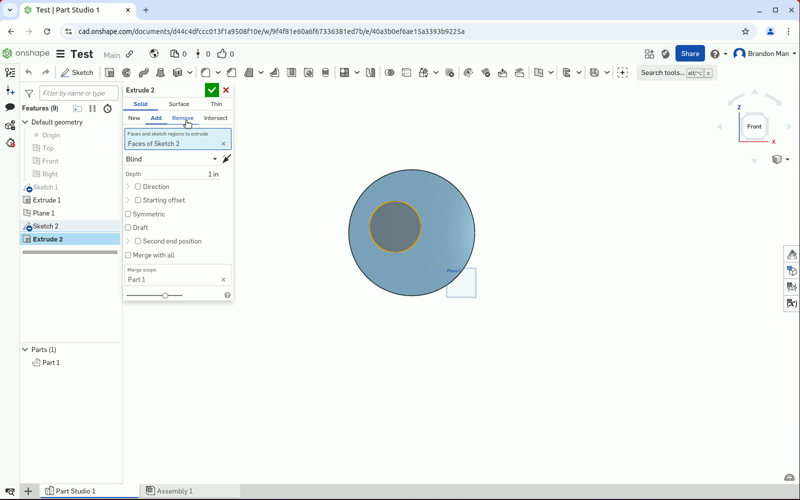
click(186, 120)
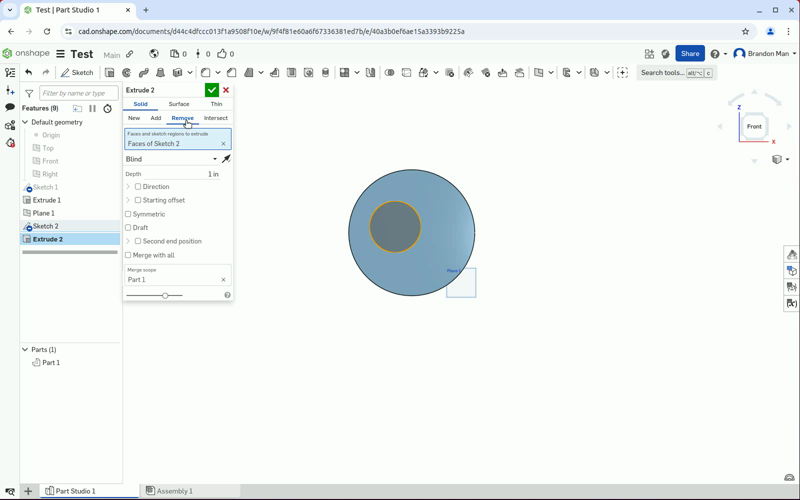
key(tab, 4)
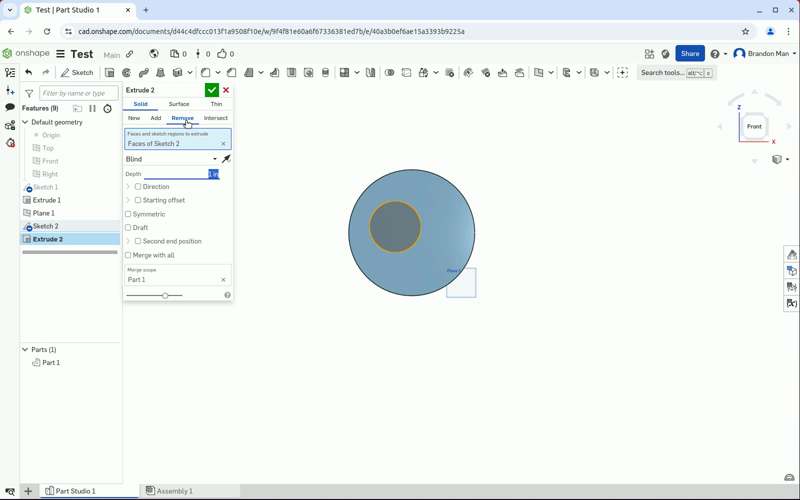
text(26.478)
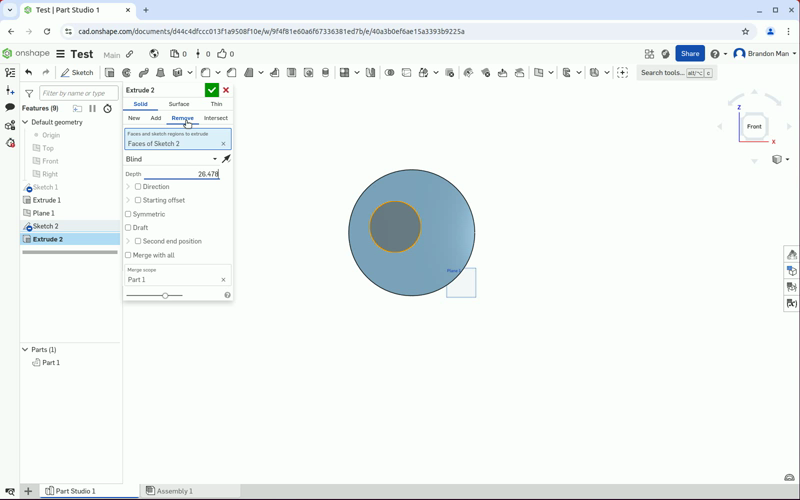
key(tab, 6)
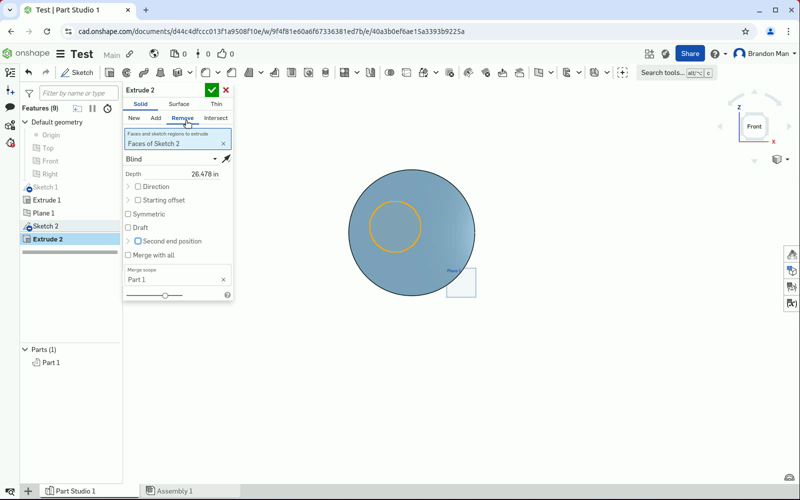
key(space)
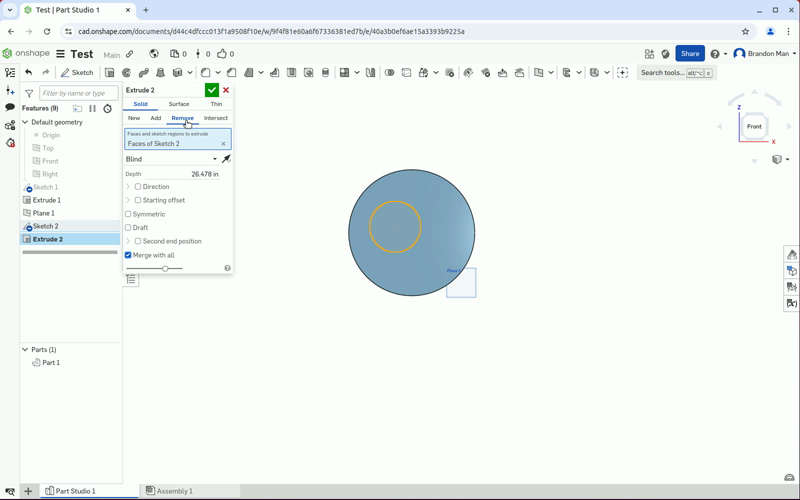
key(enter)
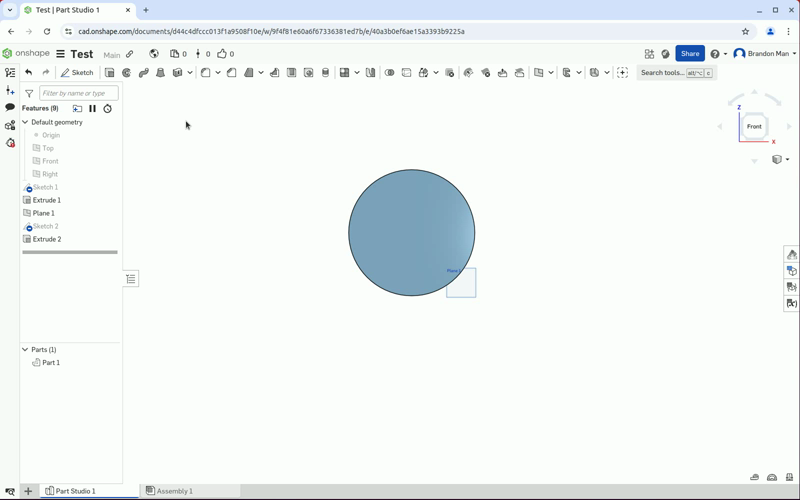
key(shift+h)
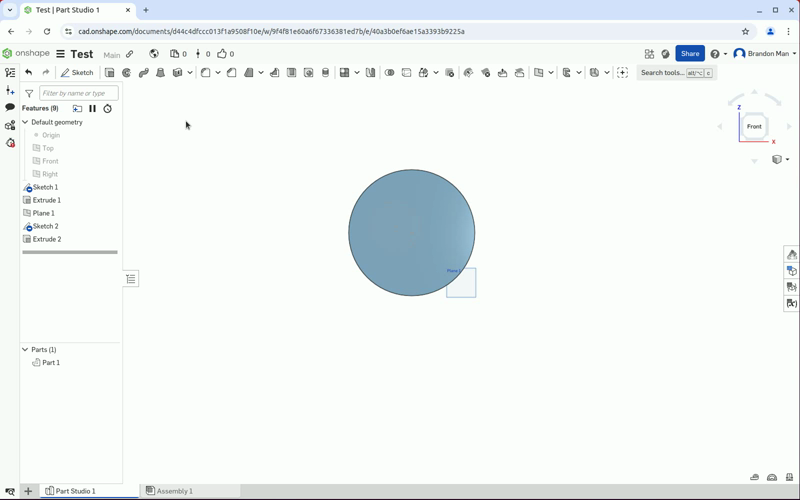
key(shift+h)
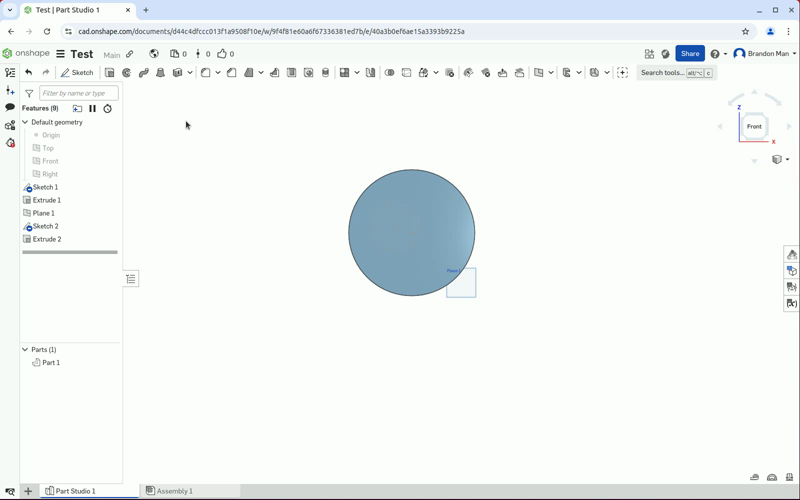
key(shift+7)
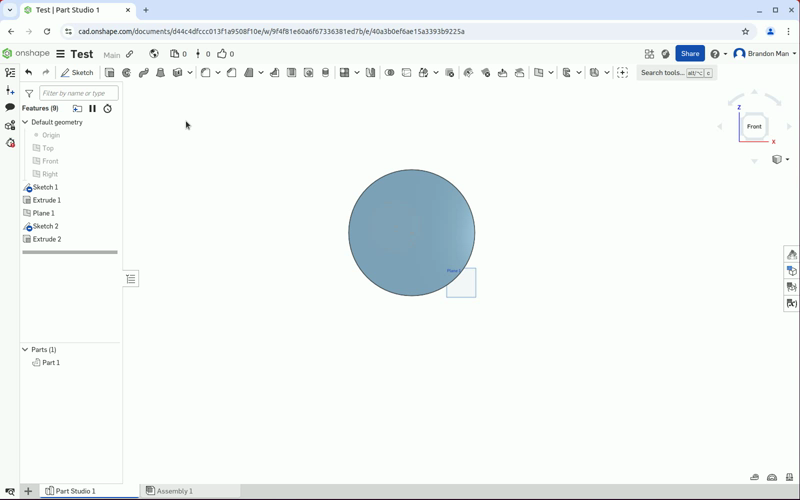
key(left, 2)
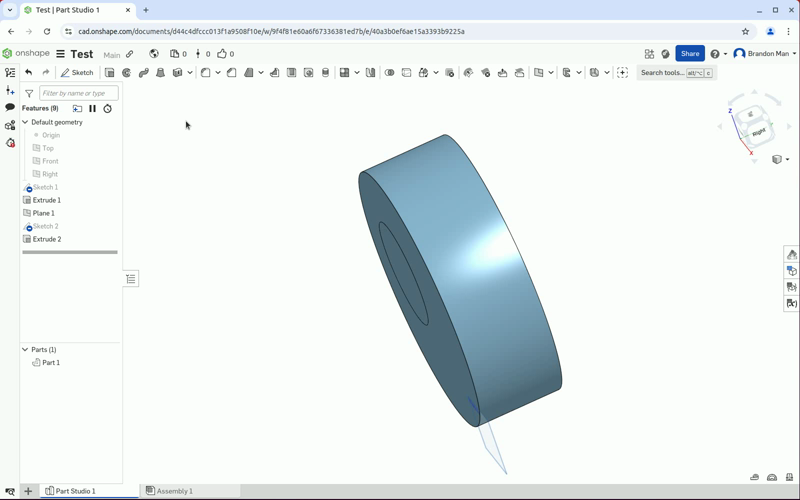
key(down, 2)
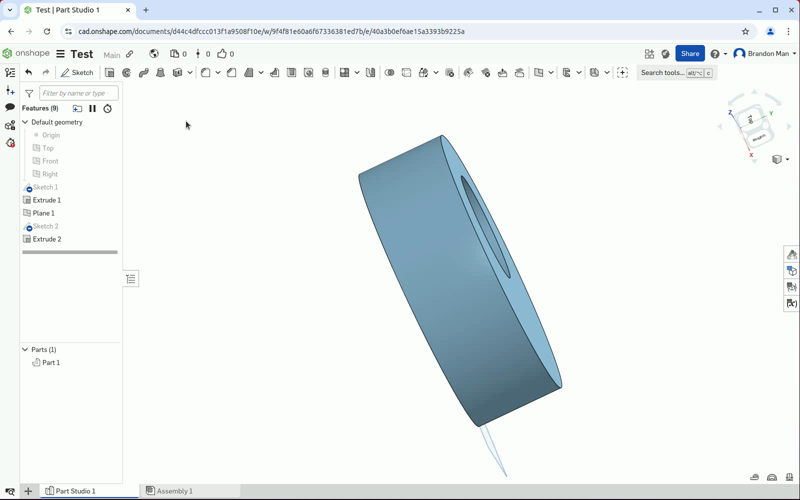
key(up, 2)
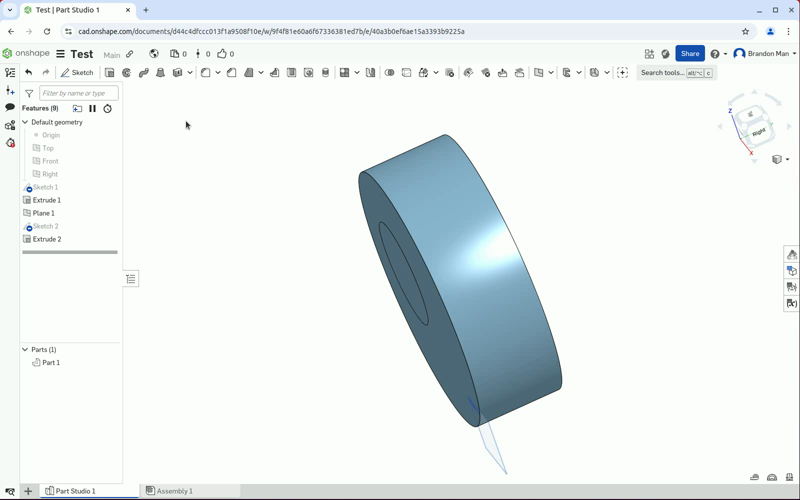
key(right, 2)
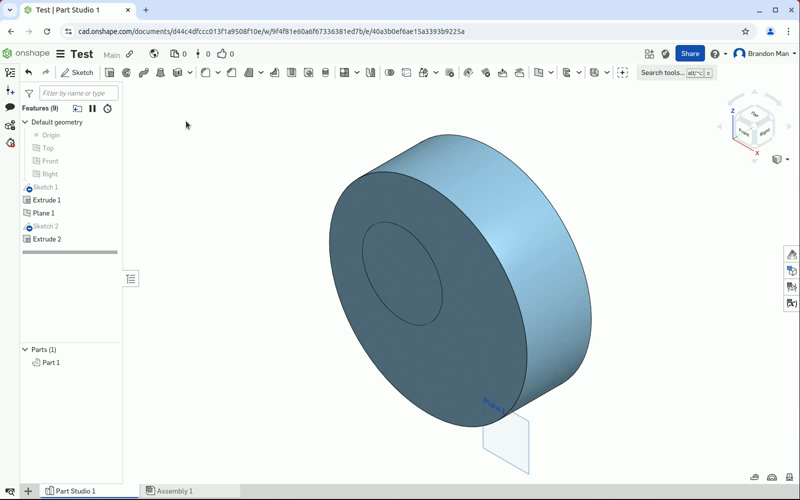
mouse_move(73, 189)
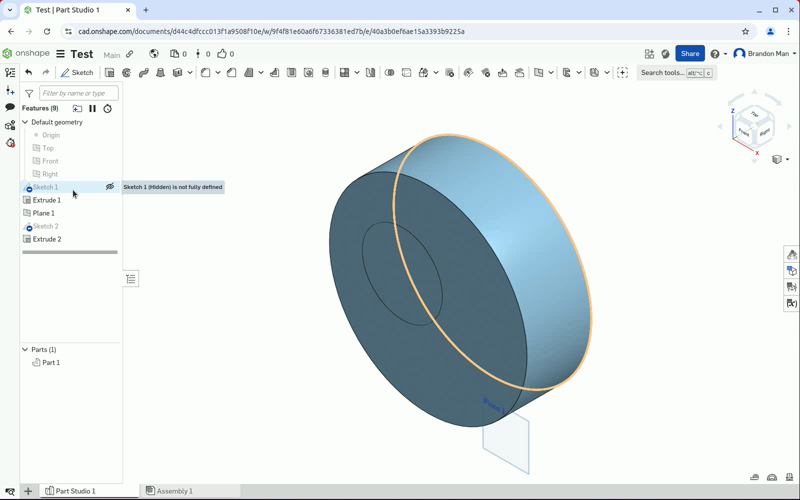
click(73, 189)